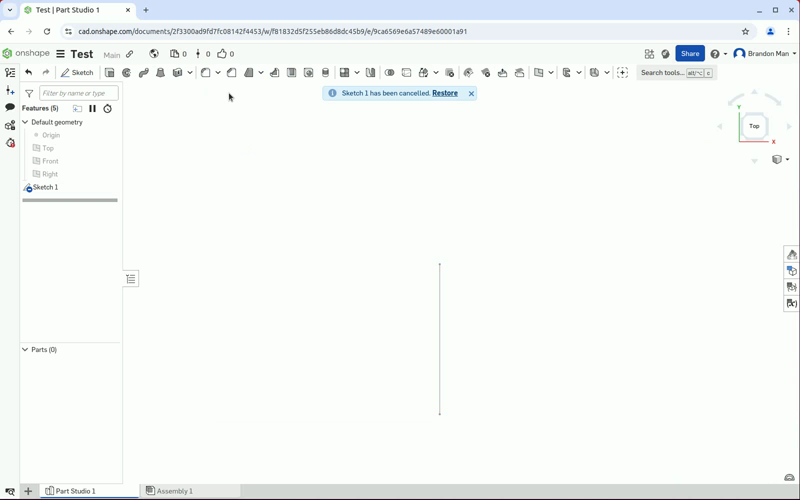
key(shift+h)
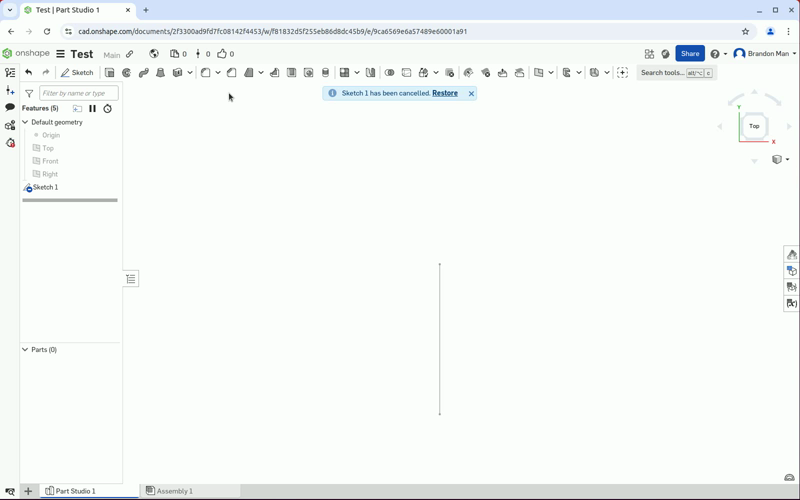
key(shift+s)
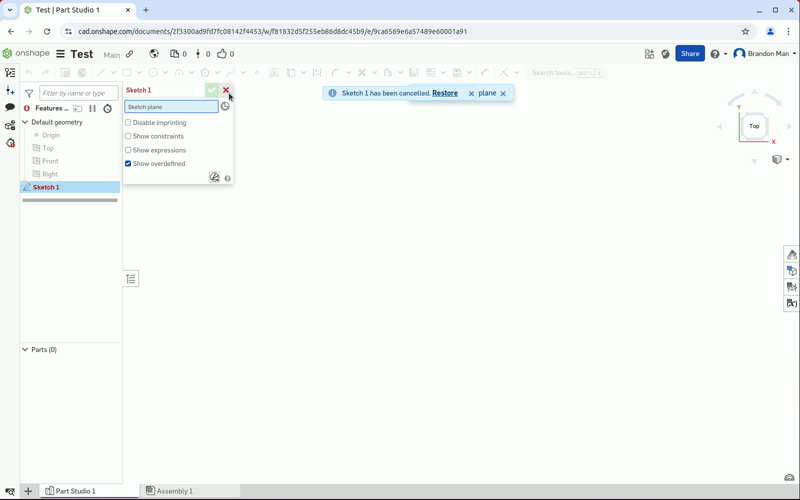
mouse_move(73, 150)
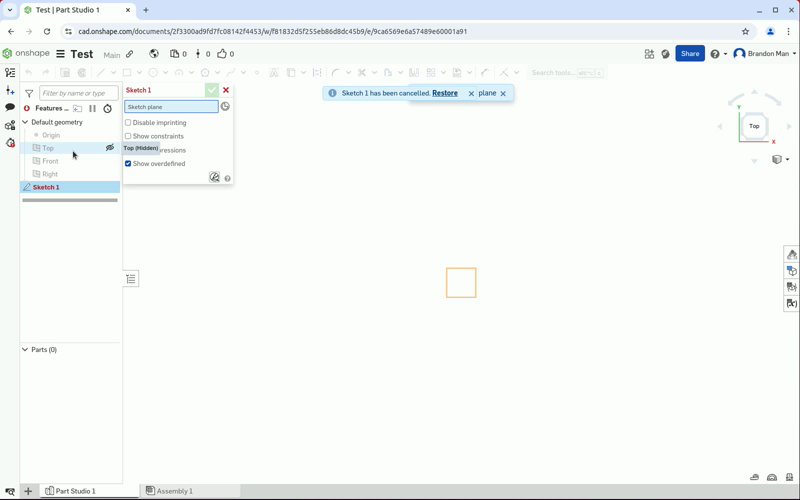
click(73, 150)
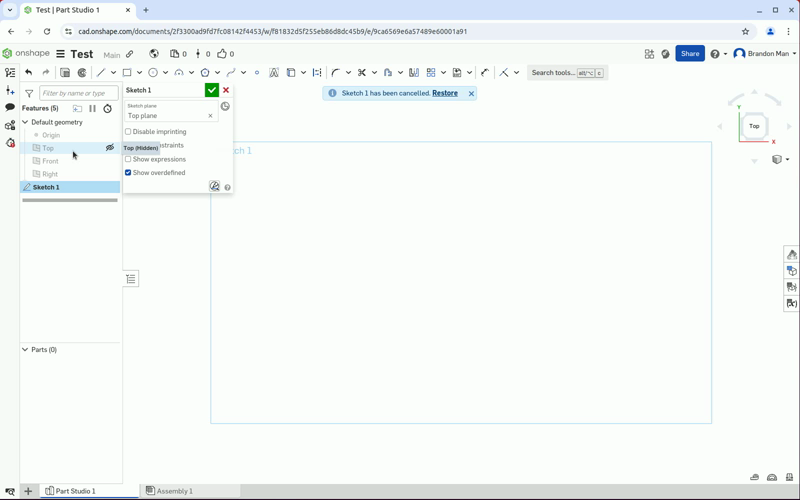
mouse_move(73, 352)
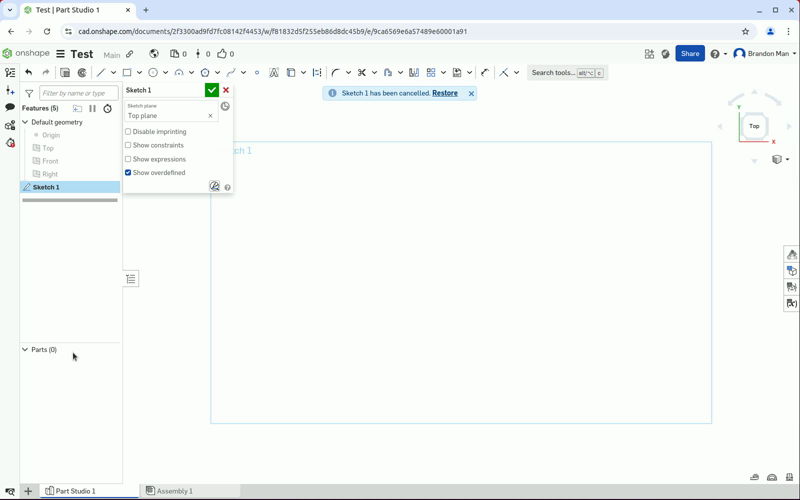
key(y)
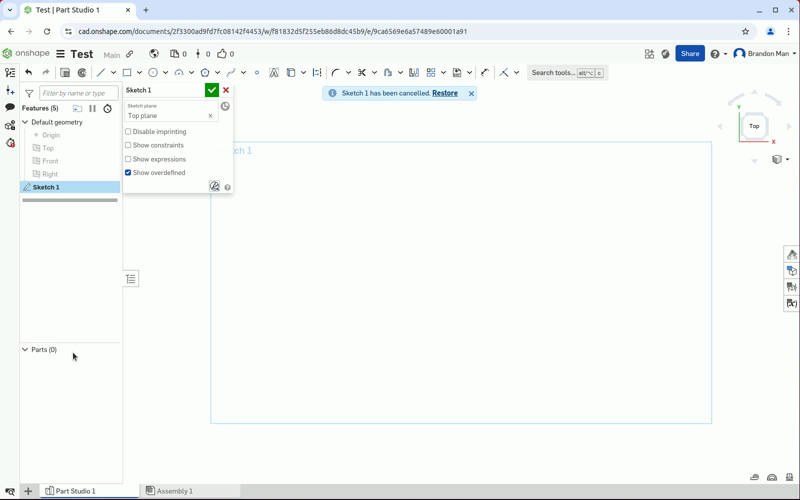
key(c)
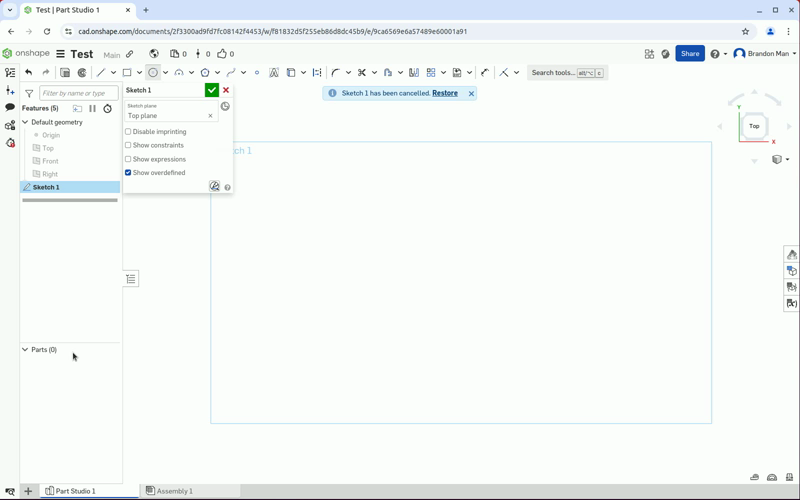
key_down(shift)
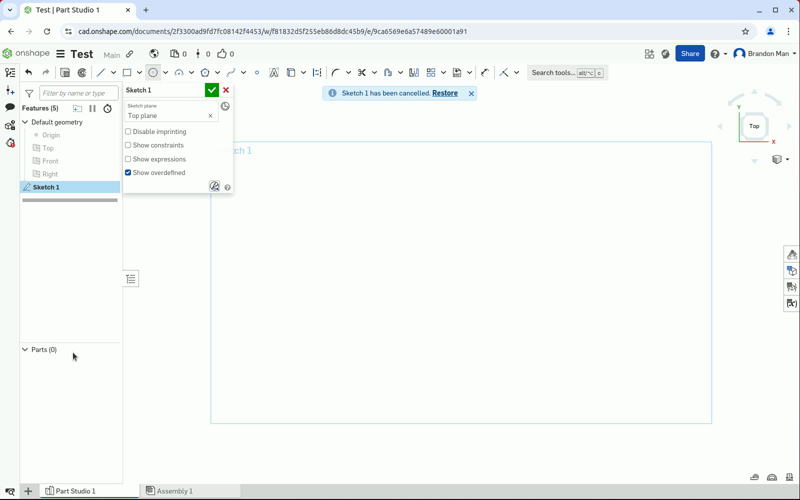
mouse_move(461, 282)
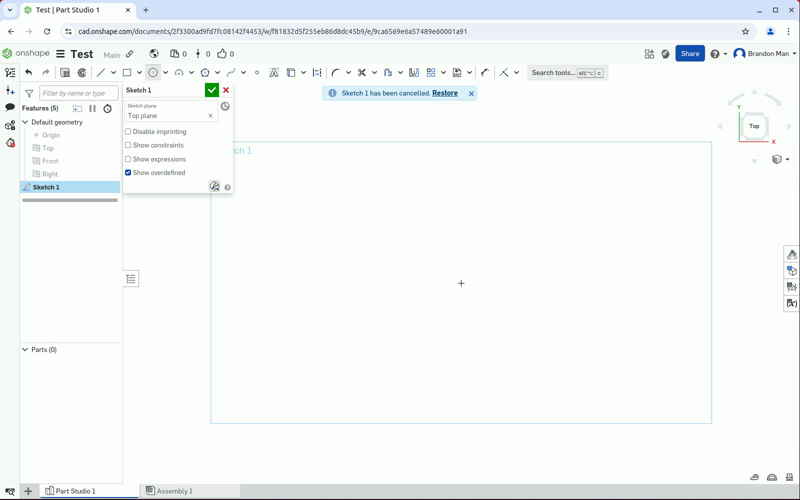
click(461, 282)
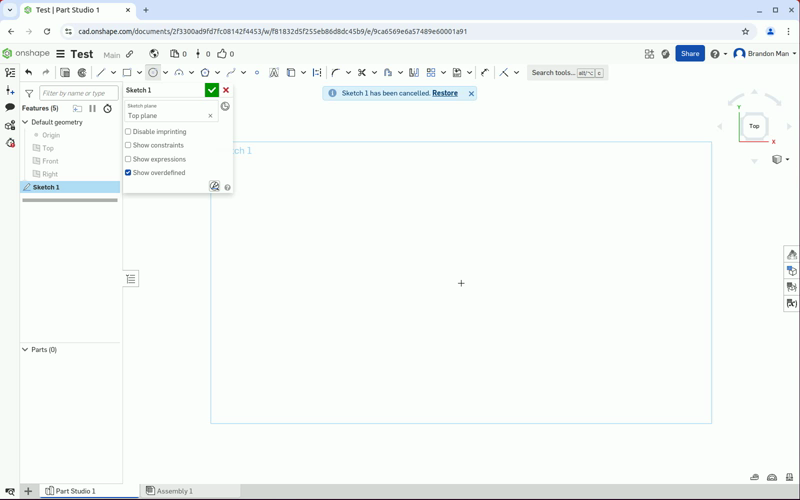
key_up(shift)
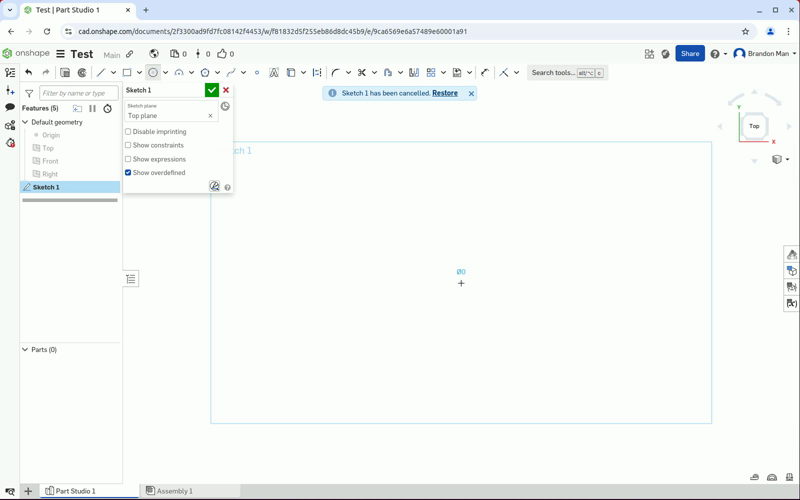
mouse_move(574, 282)
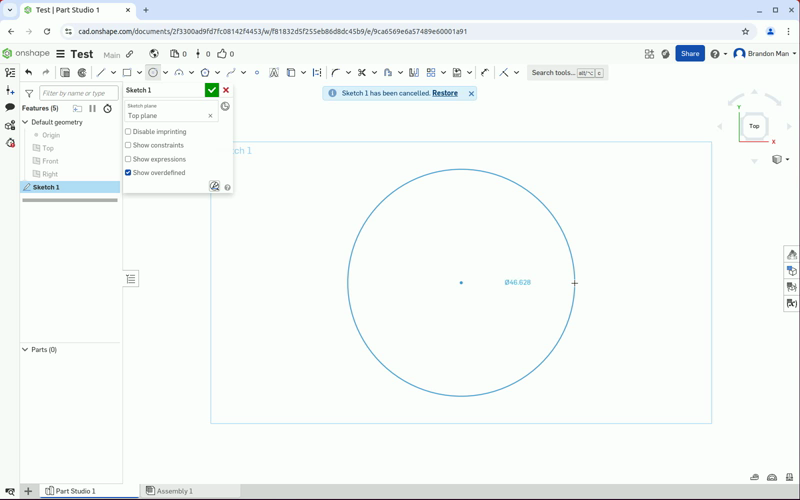
click(574, 282)
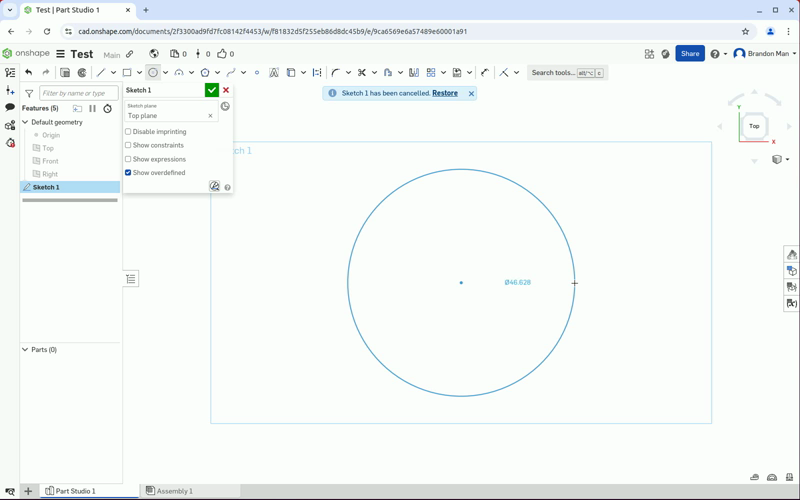
key(esc)
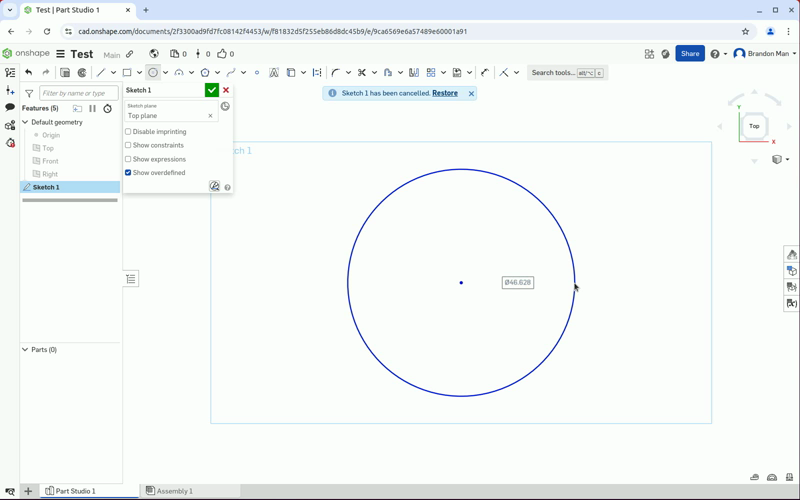
key(c)
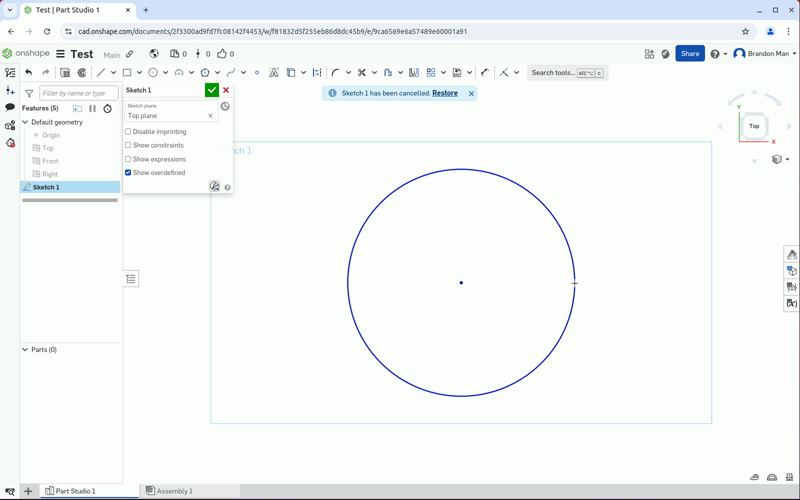
key_down(shift)
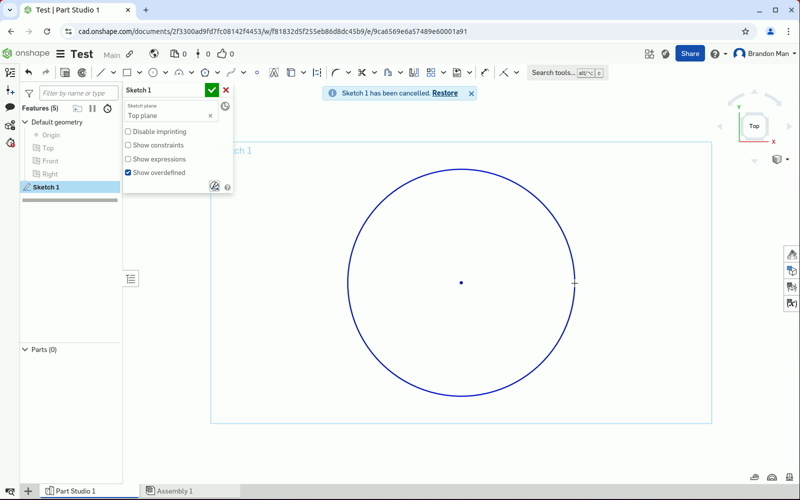
mouse_move(461, 282)
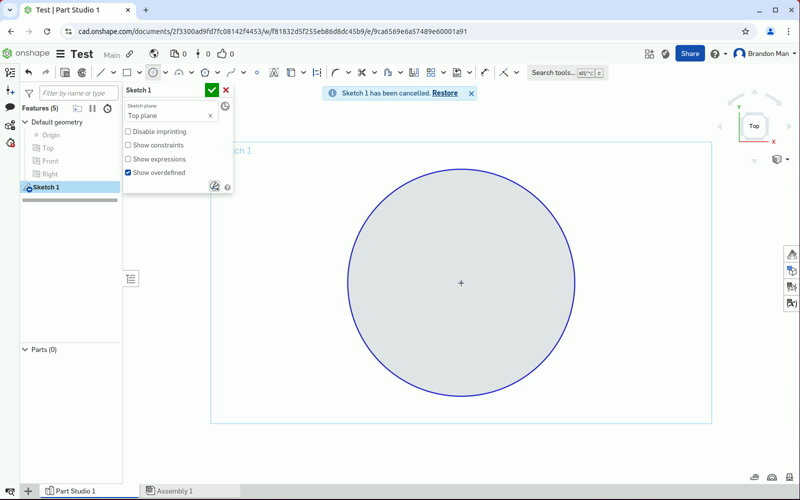
click(461, 282)
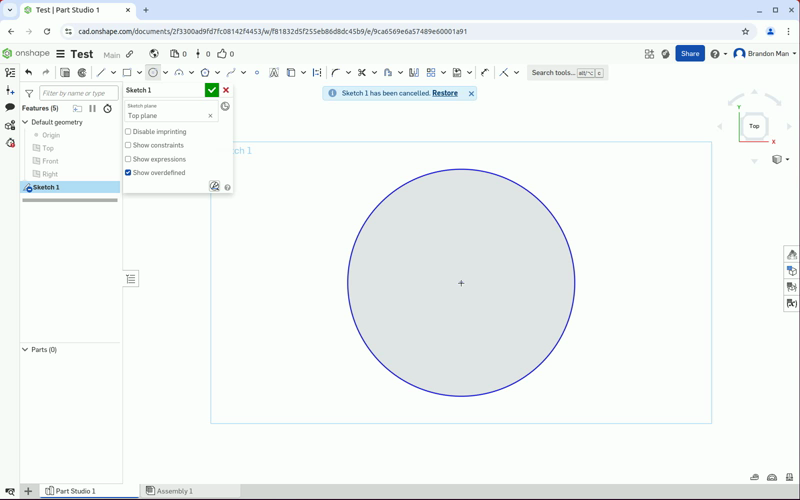
key_up(shift)
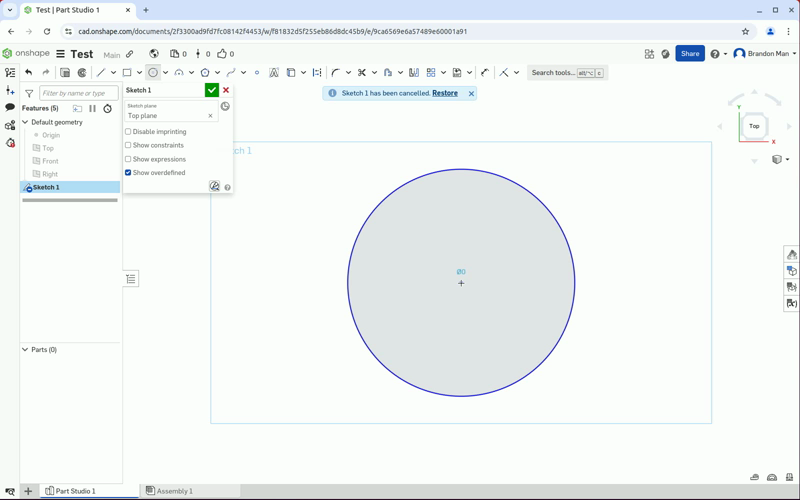
mouse_move(565, 282)
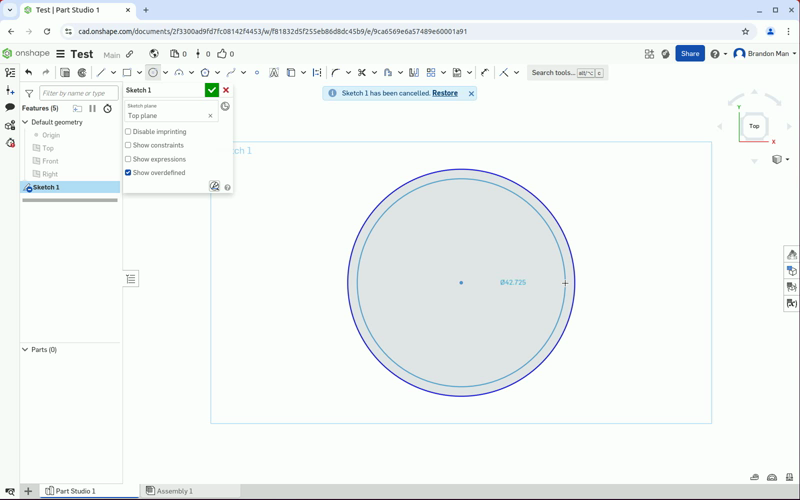
click(565, 282)
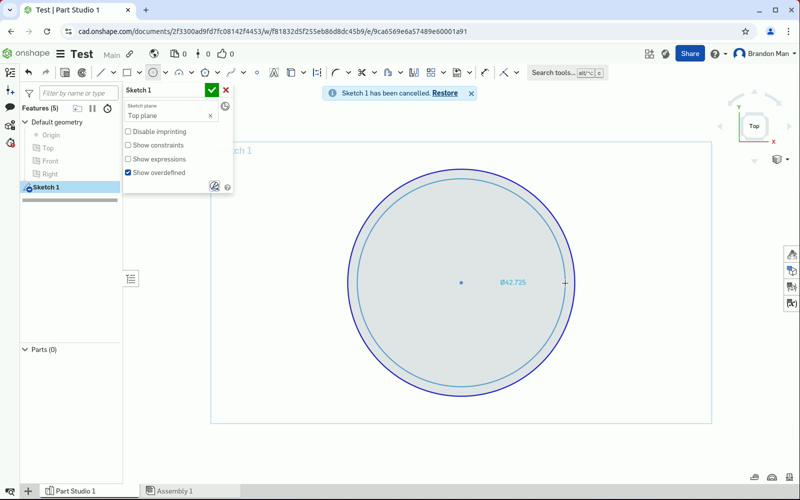
key(esc)
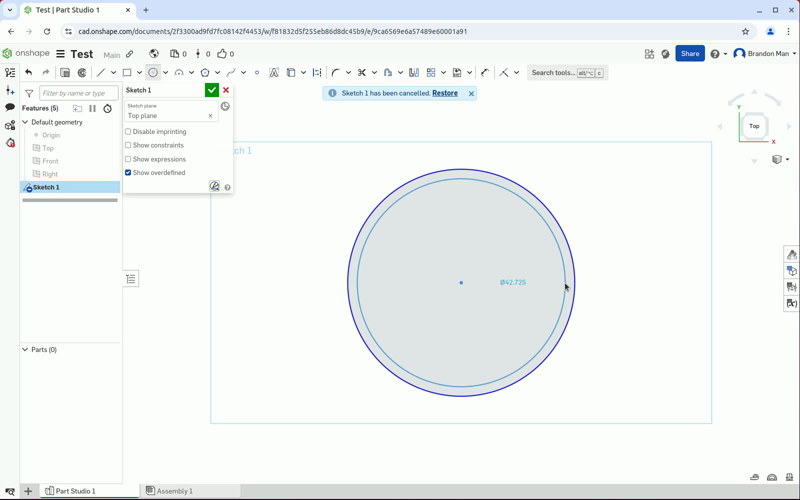
mouse_move(365, 232)
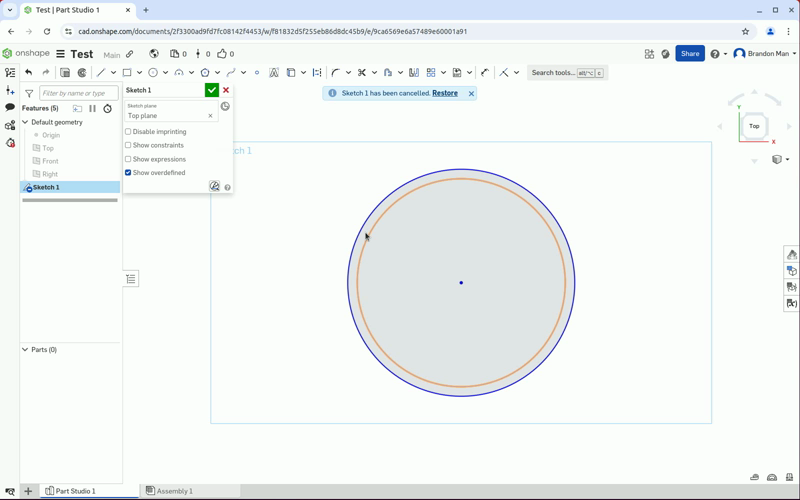
click(365, 232)
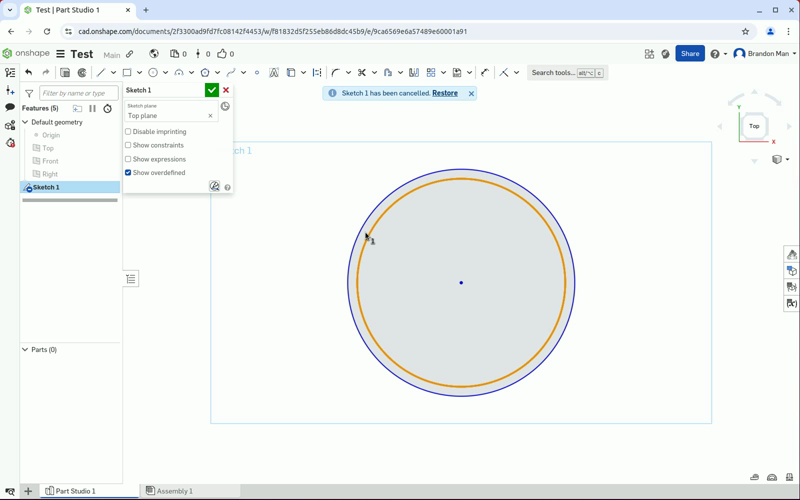
mouse_move(73, 352)
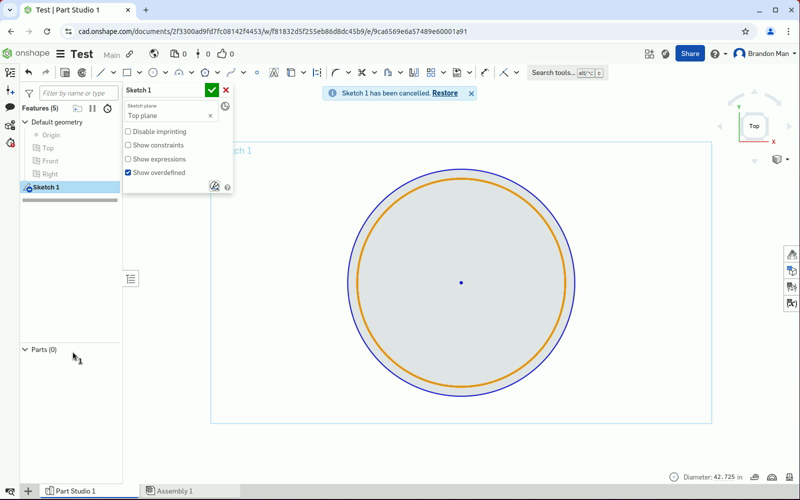
key(shift+y)
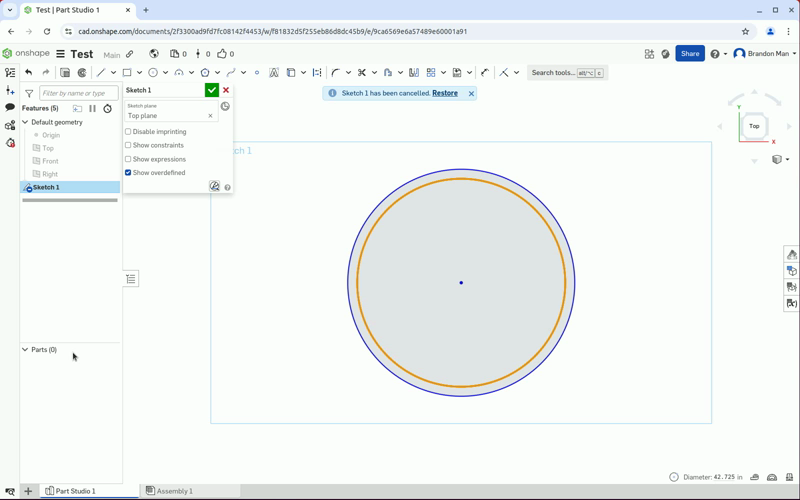
key(shift+e)
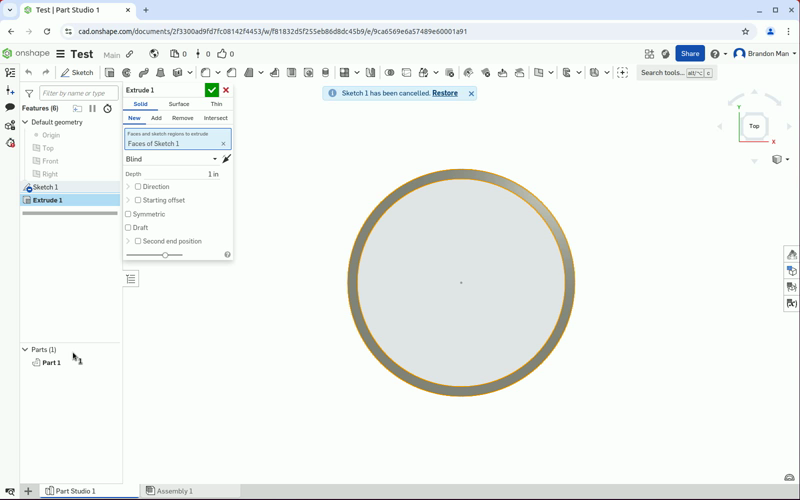
mouse_move(143, 106)
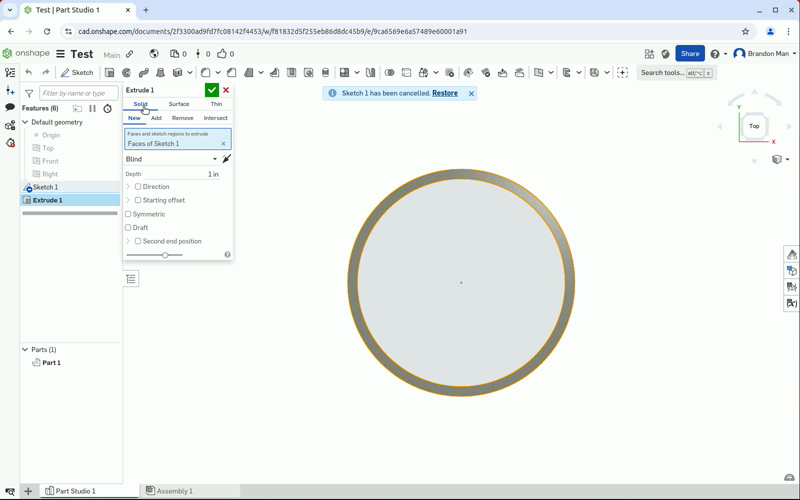
click(143, 106)
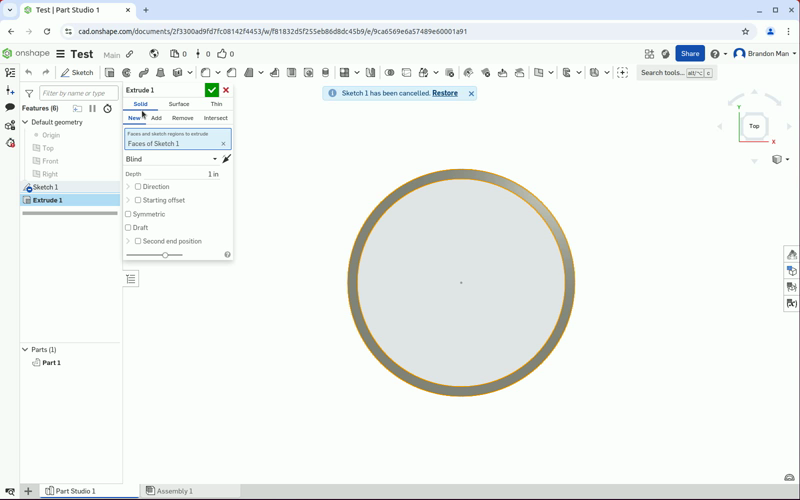
mouse_move(137, 120)
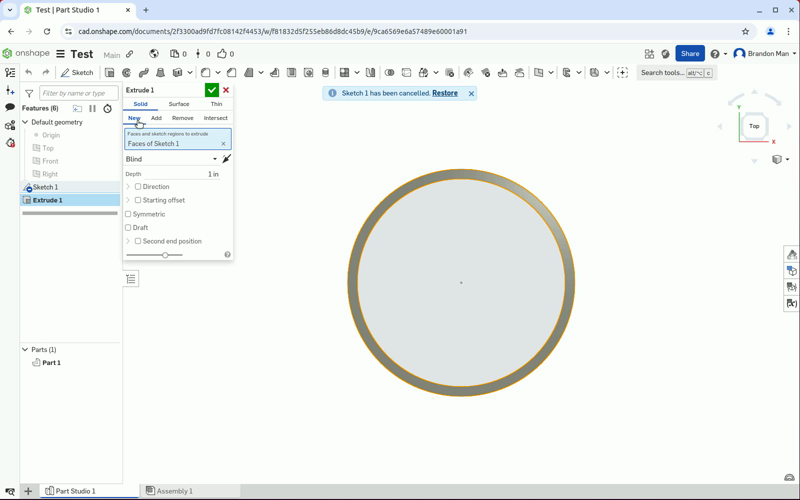
click(137, 120)
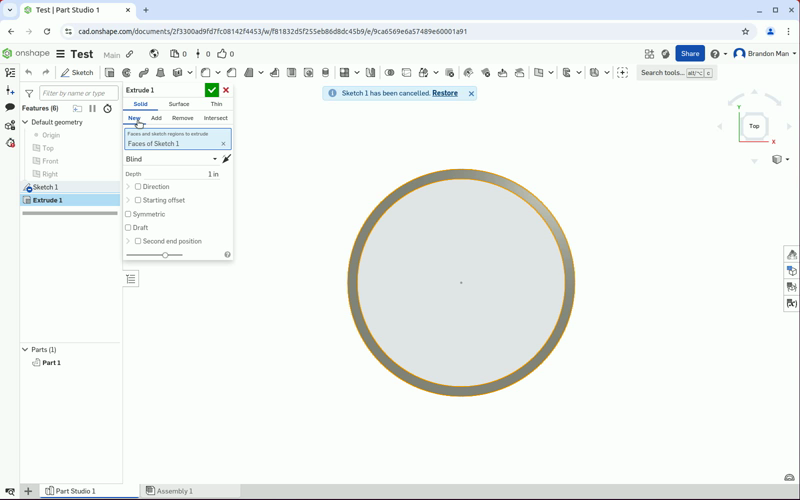
key(tab, 4)
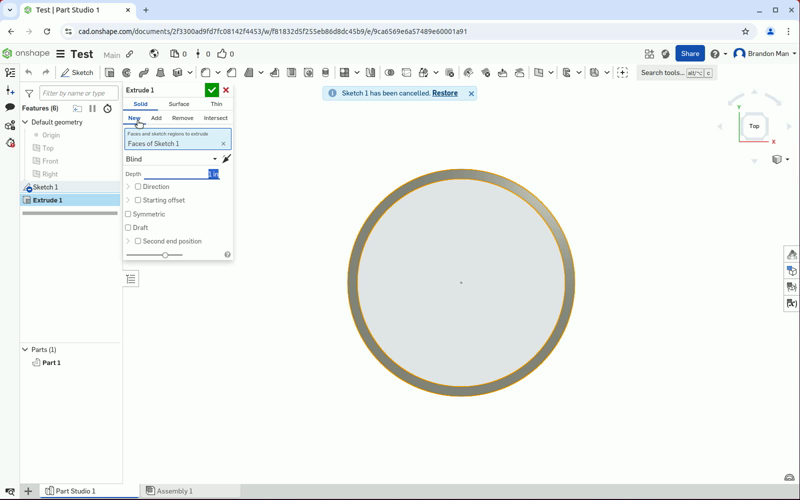
text(2.889)
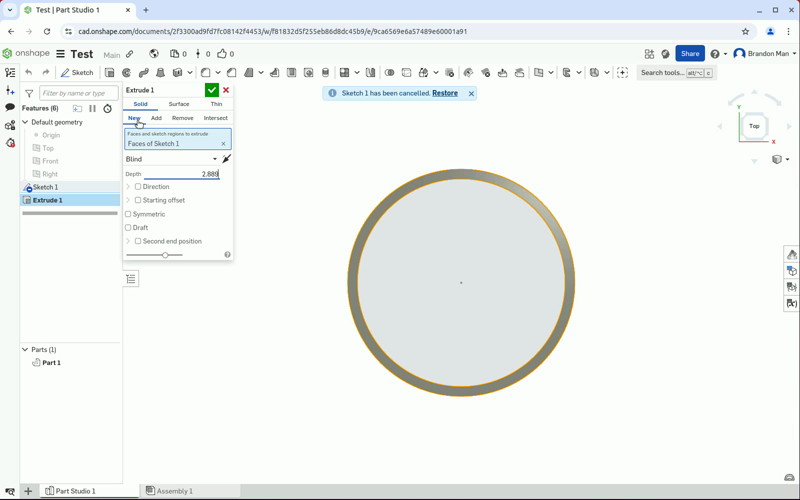
key(enter)
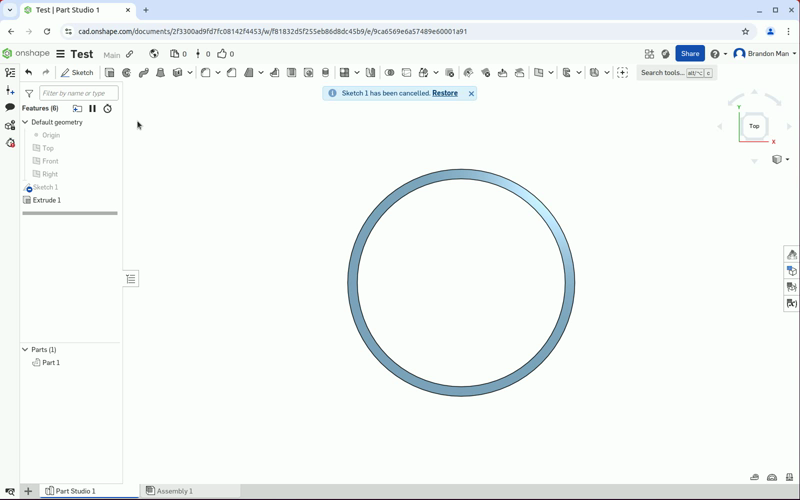
key(shift+h)
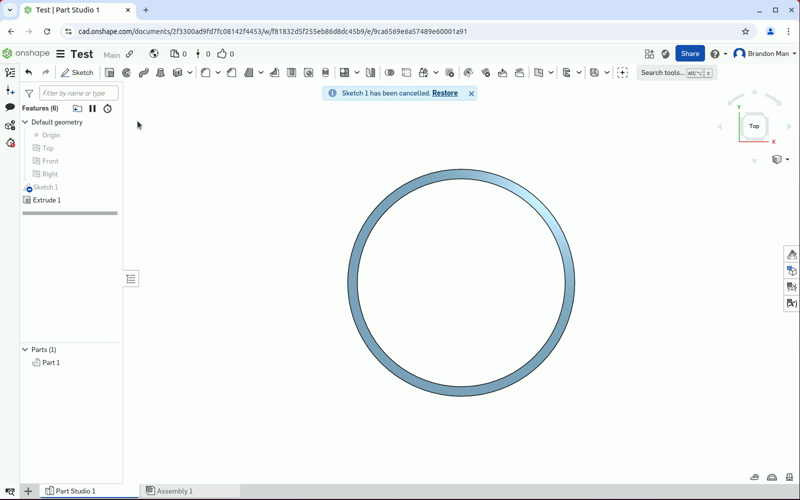
key(shift+h)
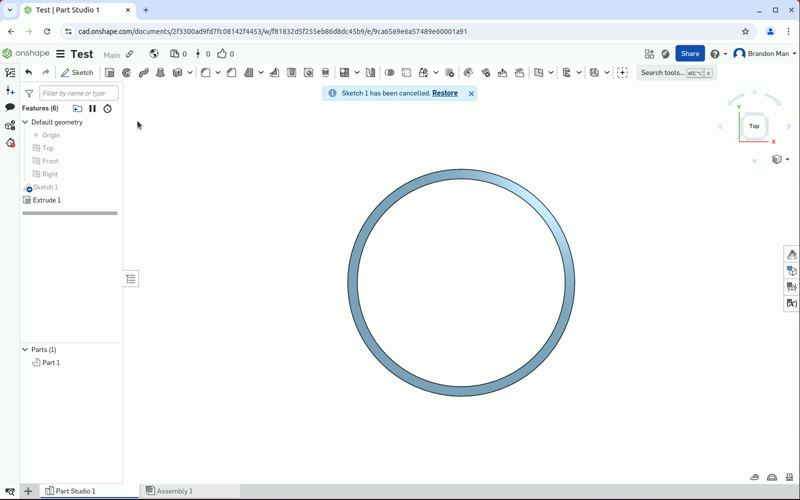
mouse_move(73, 189)
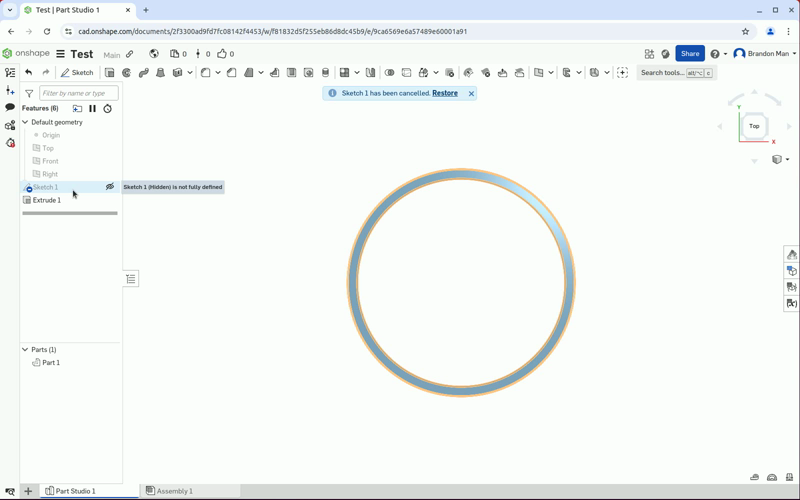
click(73, 189)
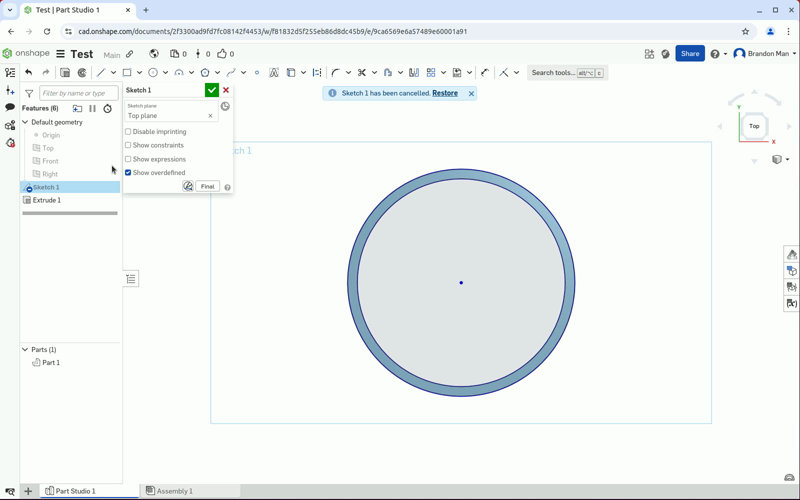
mouse_move(229, 92)
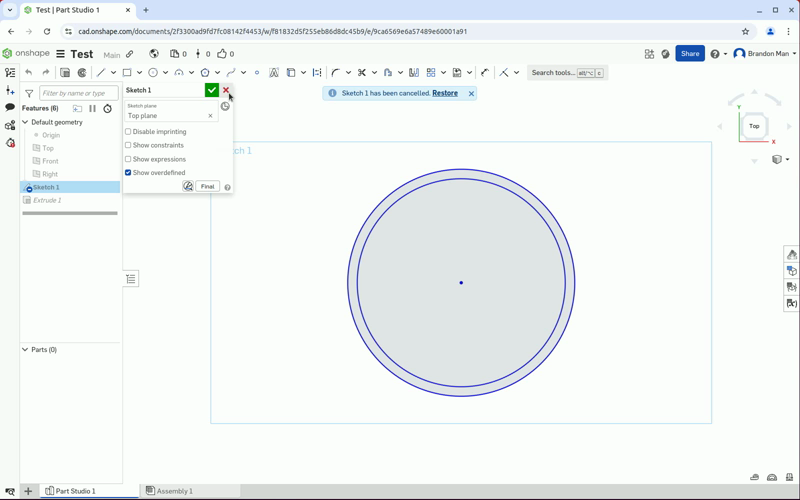
click(229, 92)
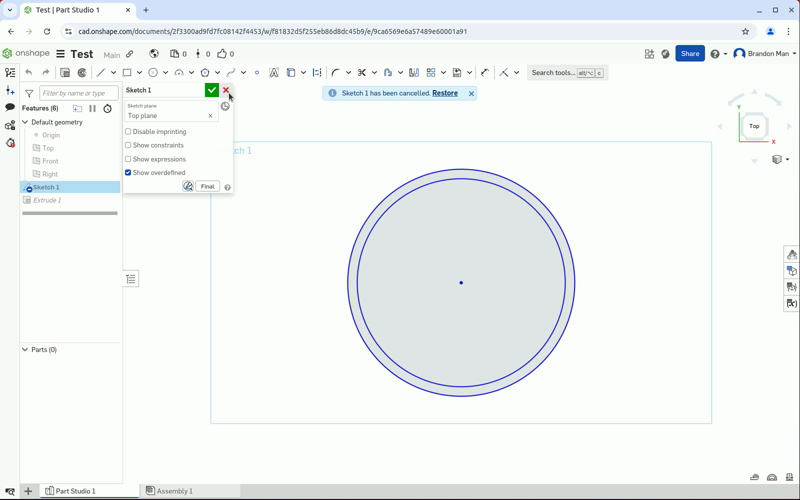
key(shift+s)
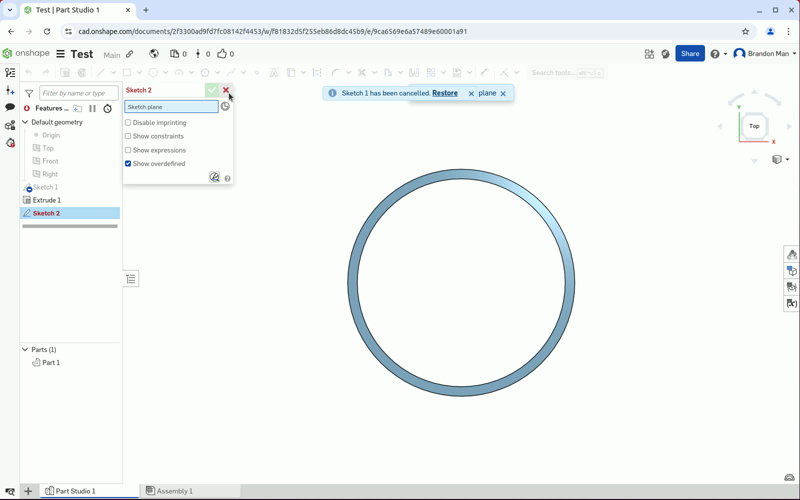
mouse_move(73, 150)
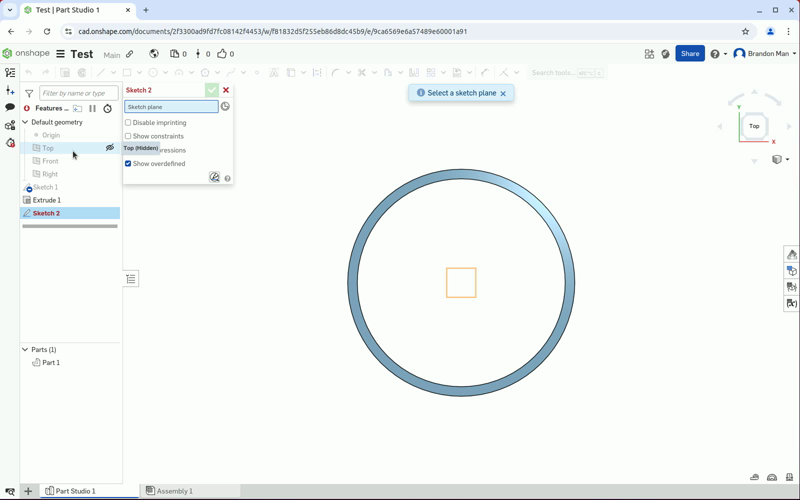
click(73, 150)
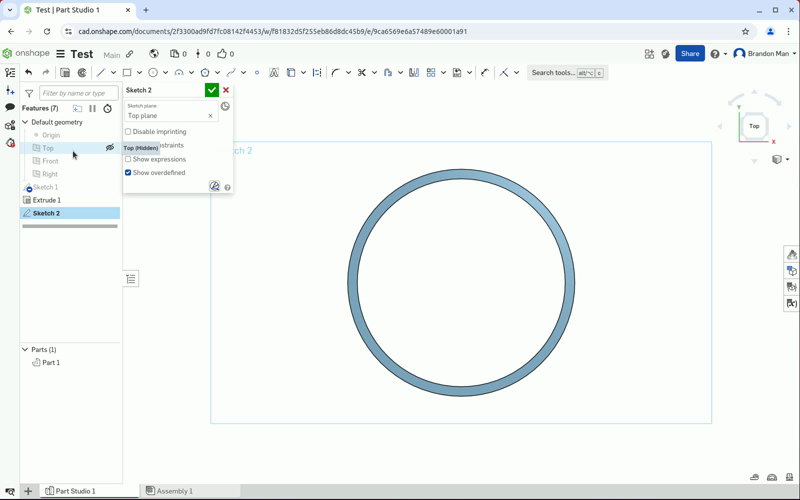
mouse_move(73, 352)
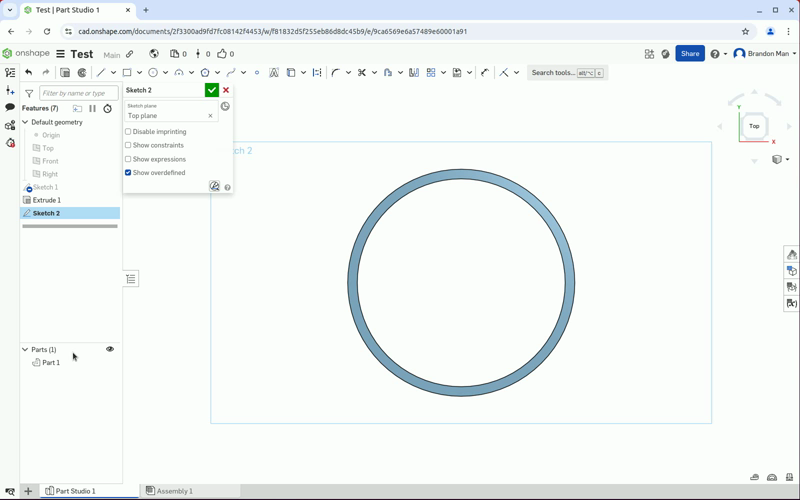
key(y)
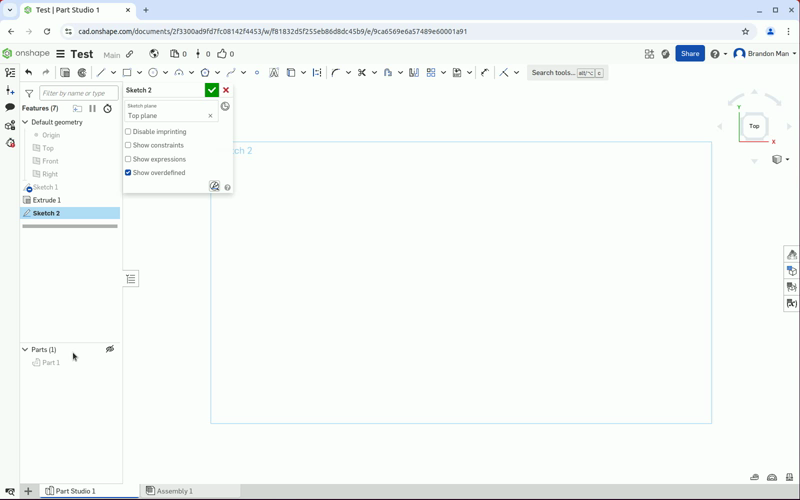
key(c)
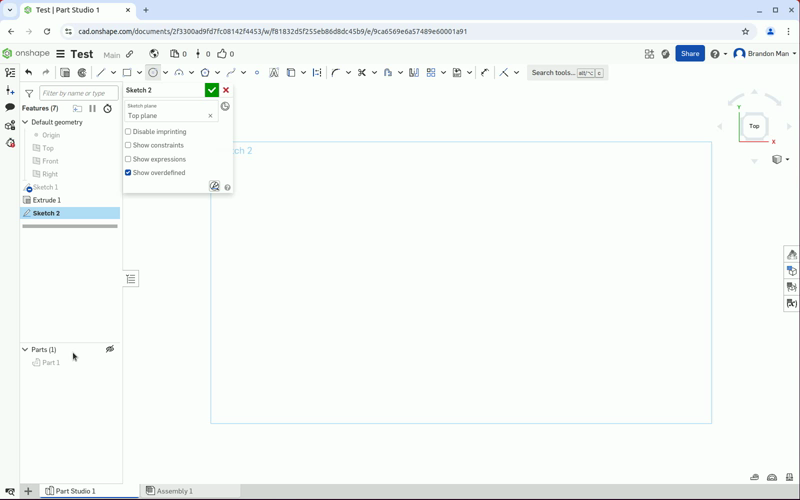
key_down(shift)
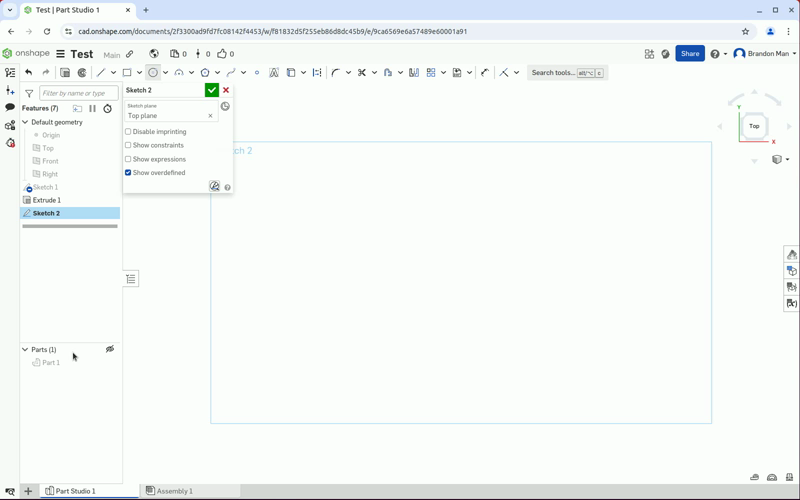
mouse_move(461, 282)
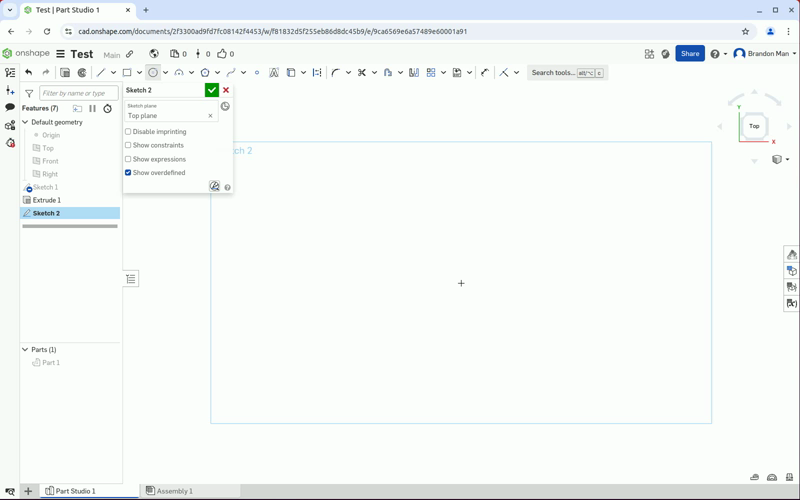
click(461, 282)
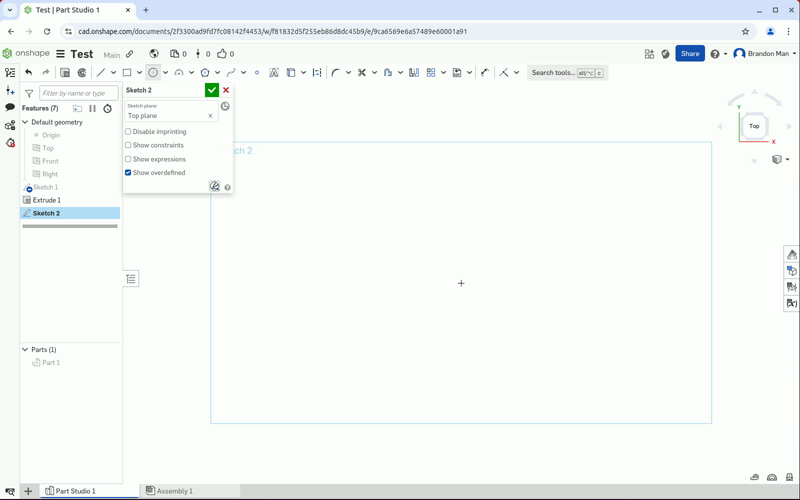
key_up(shift)
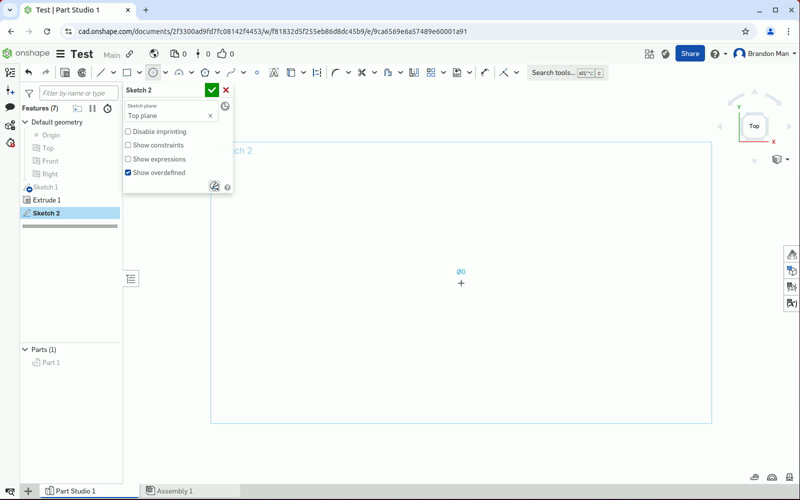
mouse_move(564, 282)
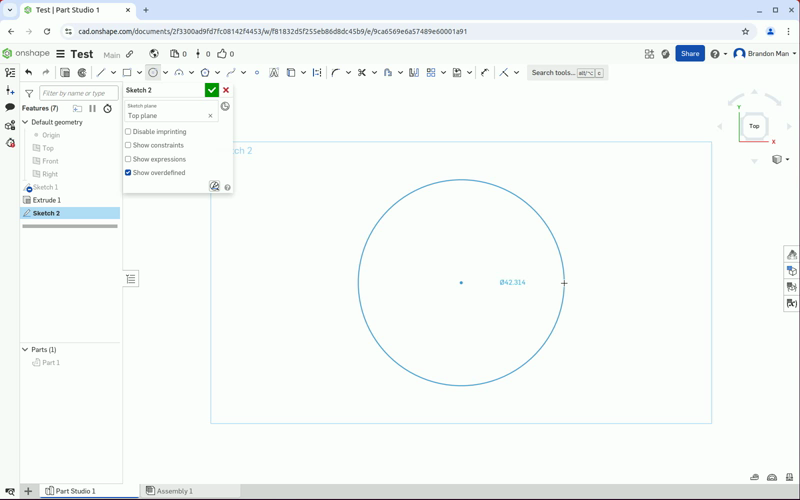
click(564, 282)
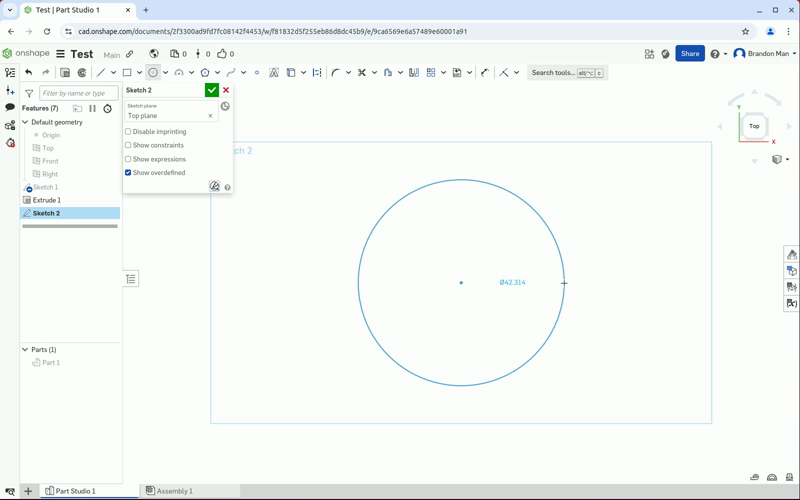
key(esc)
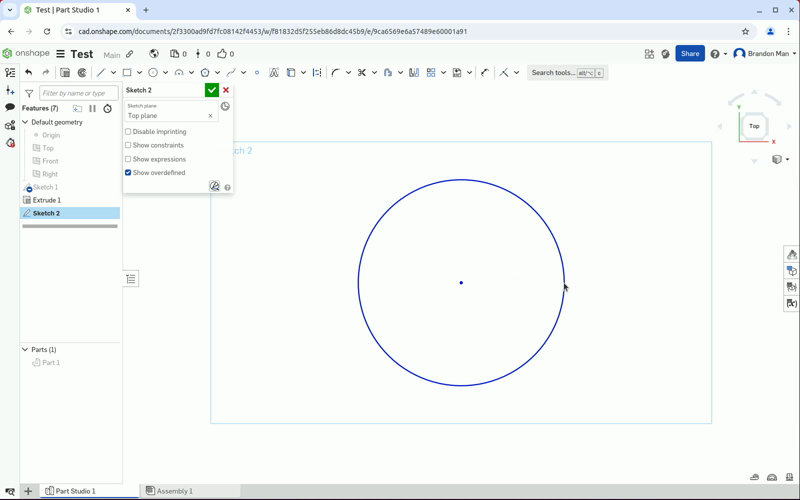
key(c)
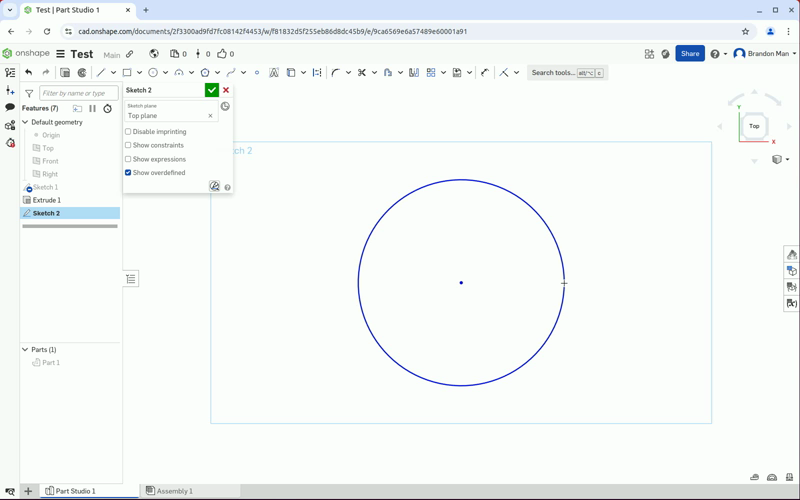
key_down(shift)
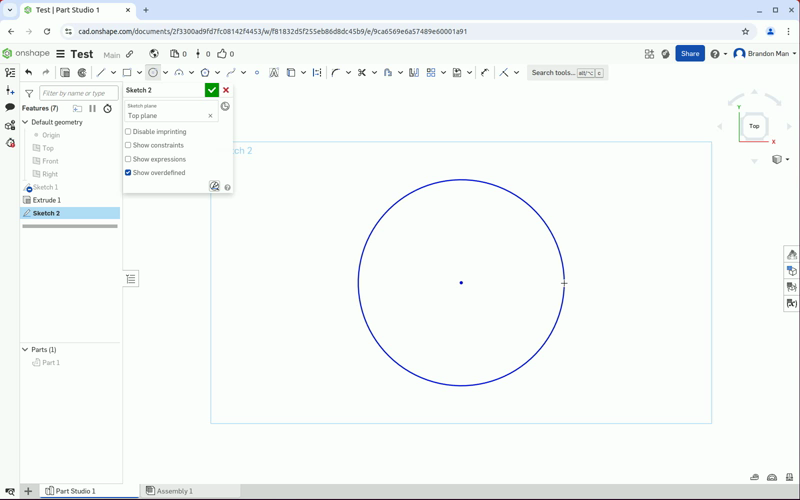
mouse_move(461, 282)
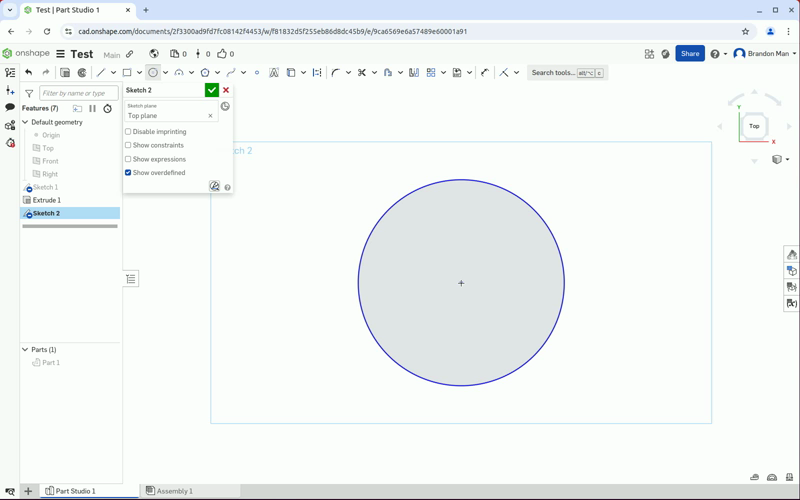
click(461, 282)
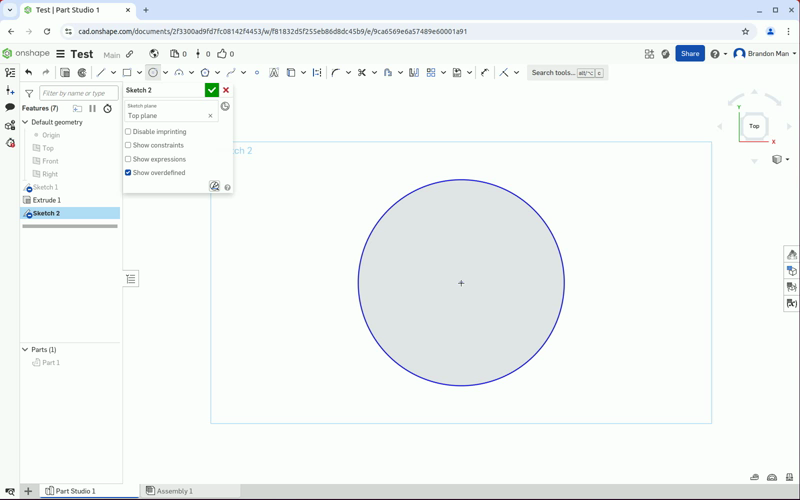
key_up(shift)
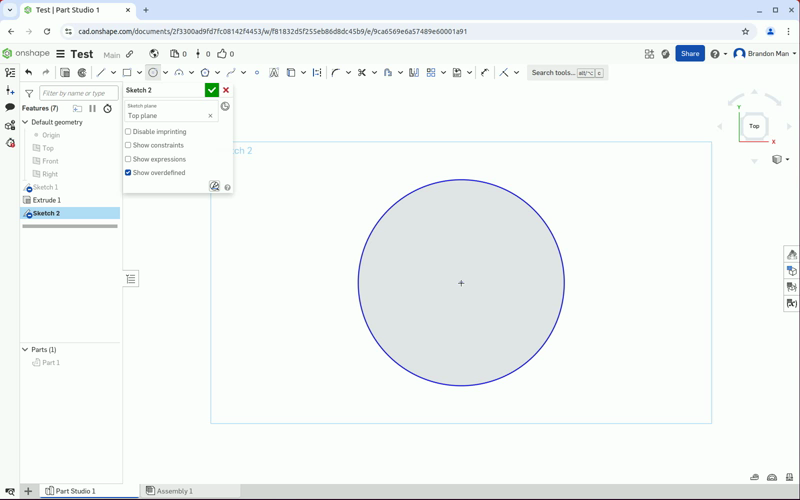
mouse_move(537, 282)
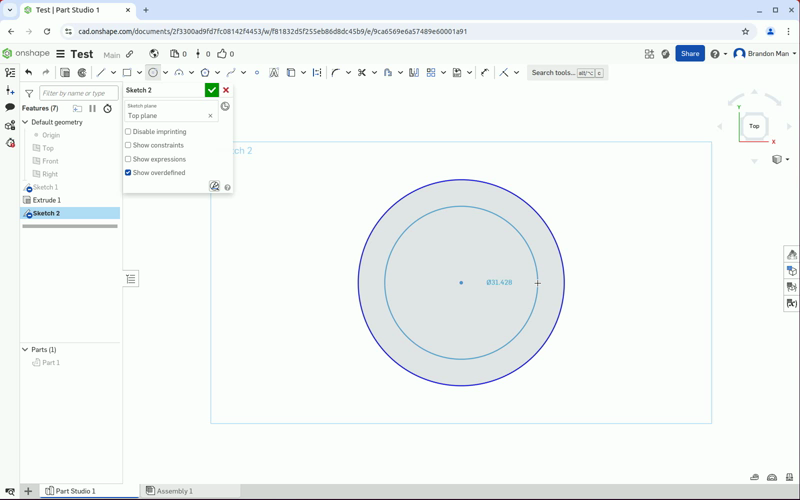
click(537, 282)
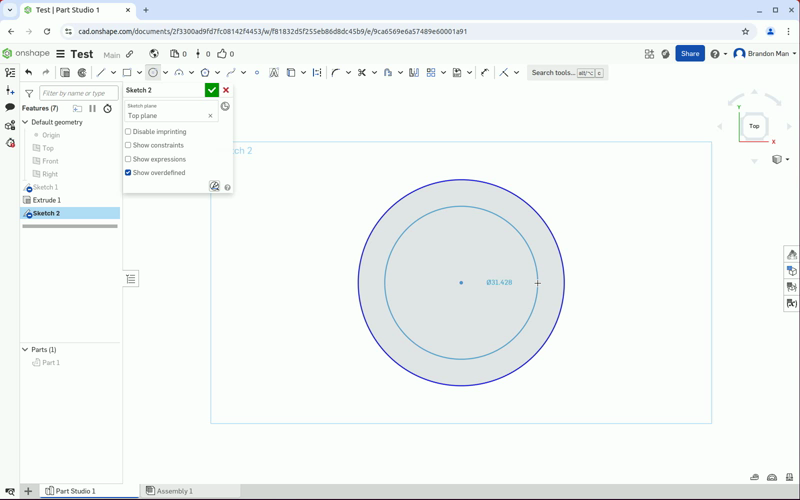
key(esc)
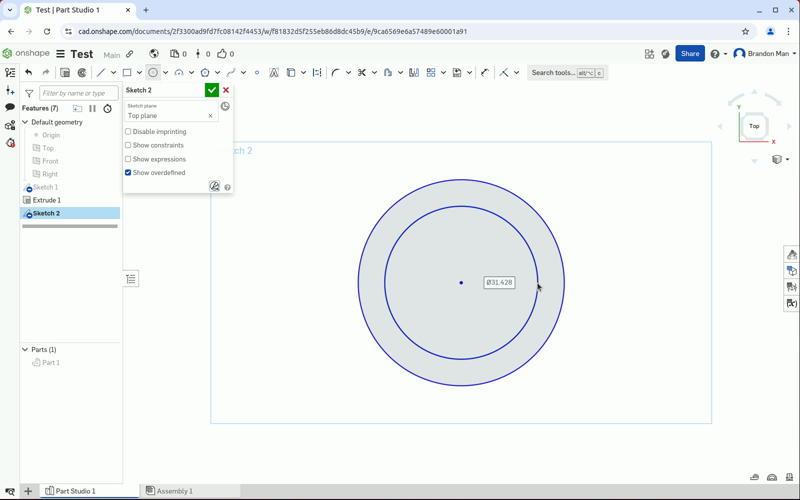
mouse_move(529, 342)
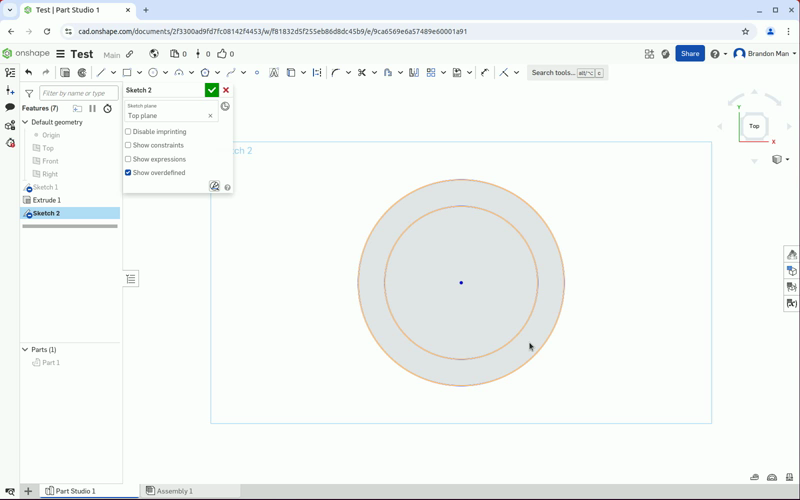
click(529, 342)
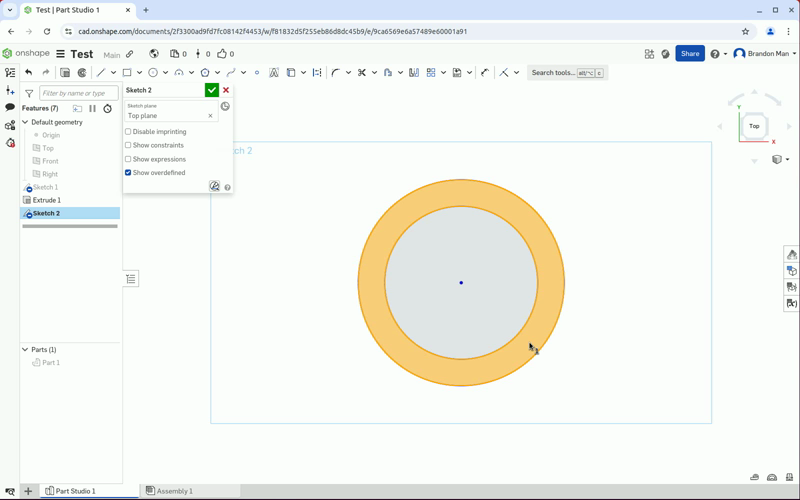
mouse_move(73, 352)
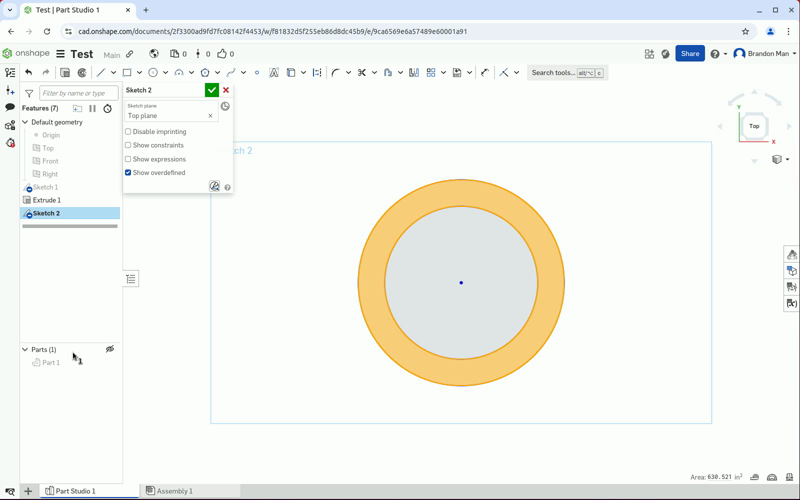
key(shift+y)
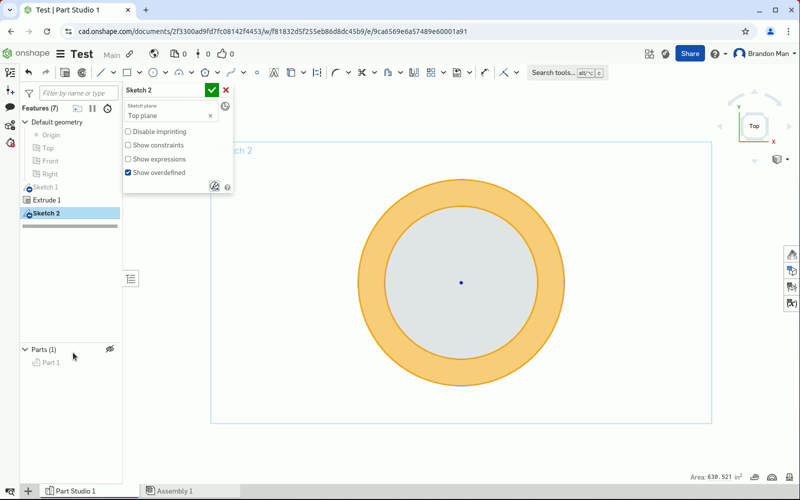
key(shift+e)
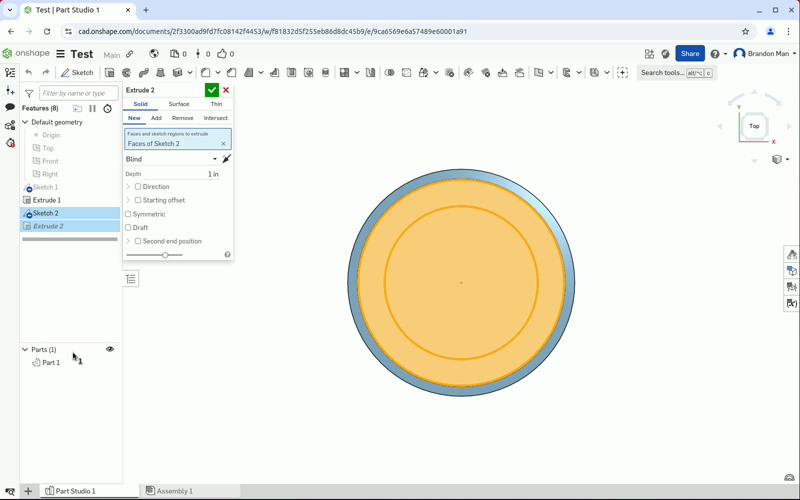
mouse_move(143, 106)
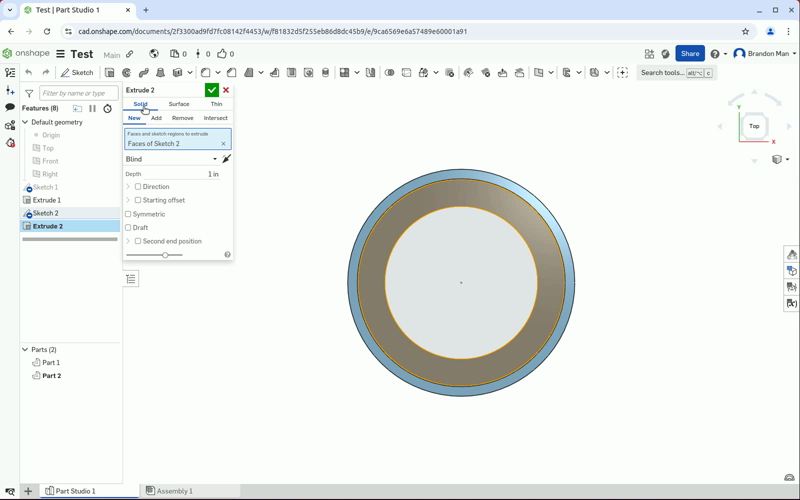
click(143, 106)
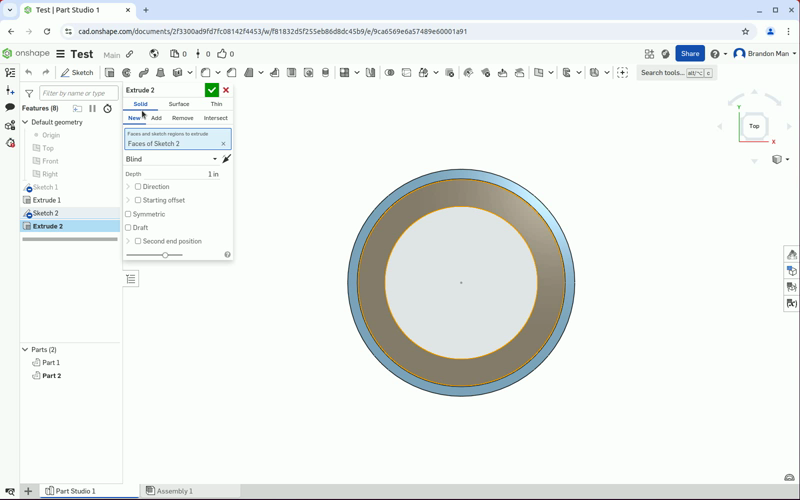
mouse_move(137, 120)
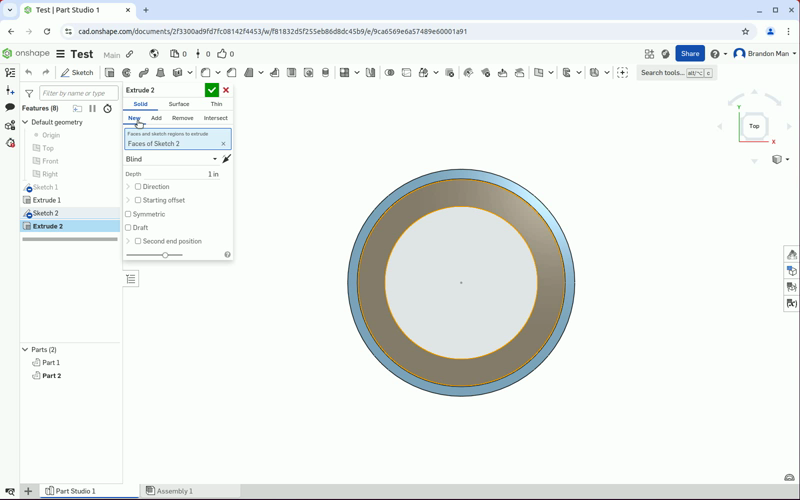
click(137, 120)
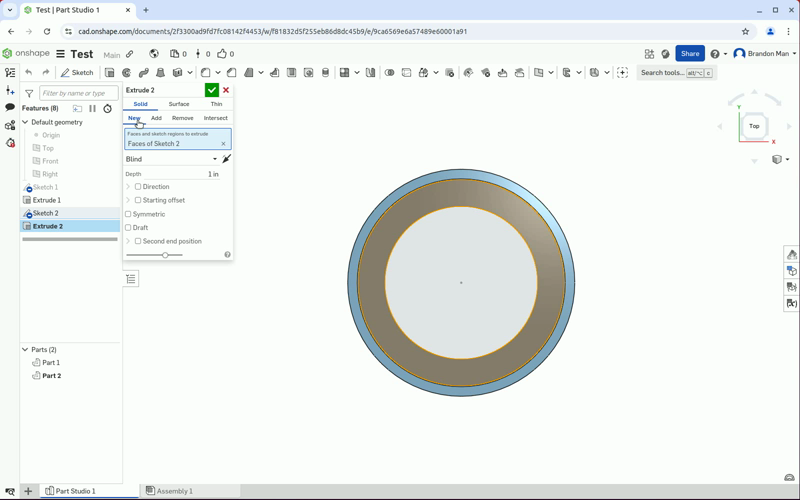
key(tab, 4)
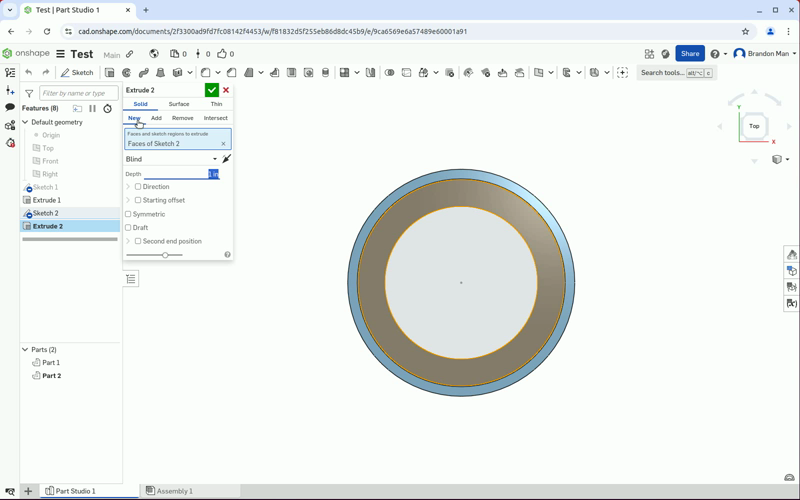
text(14.443)
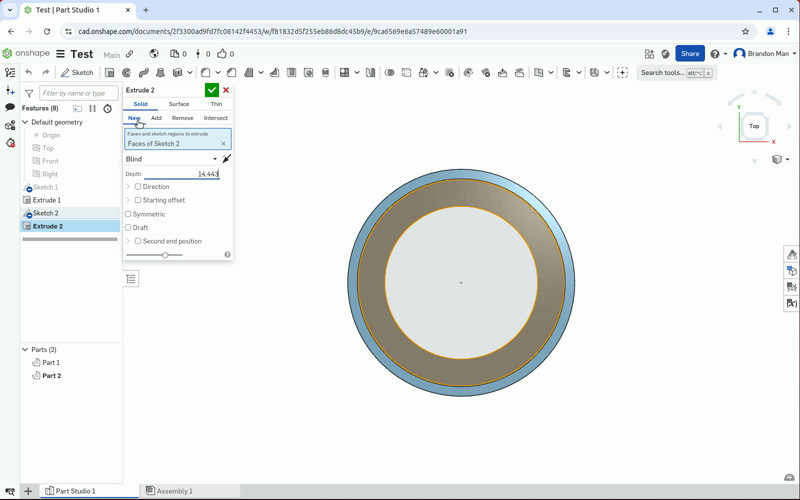
key(enter)
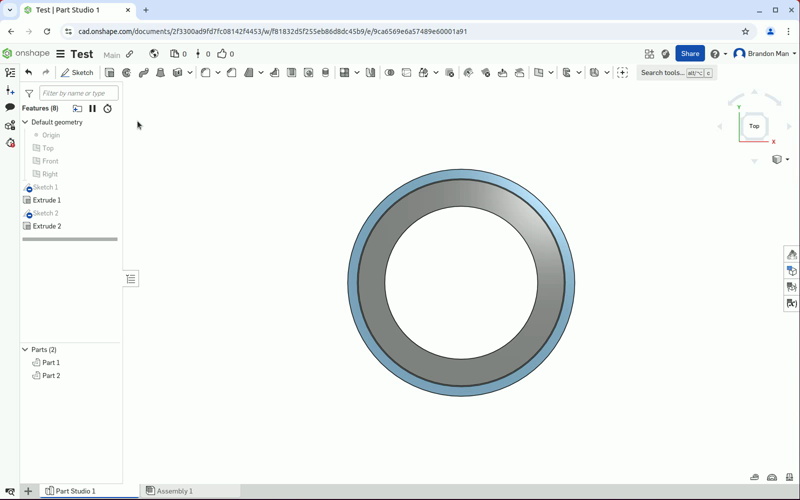
key(shift+h)
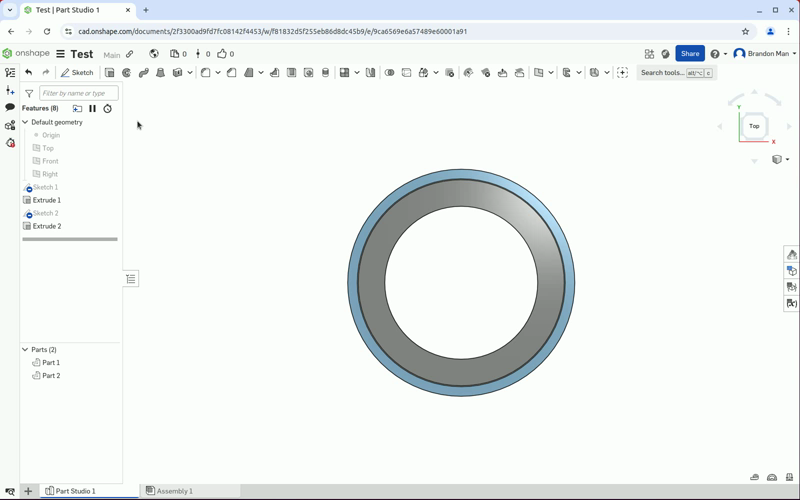
key(shift+h)
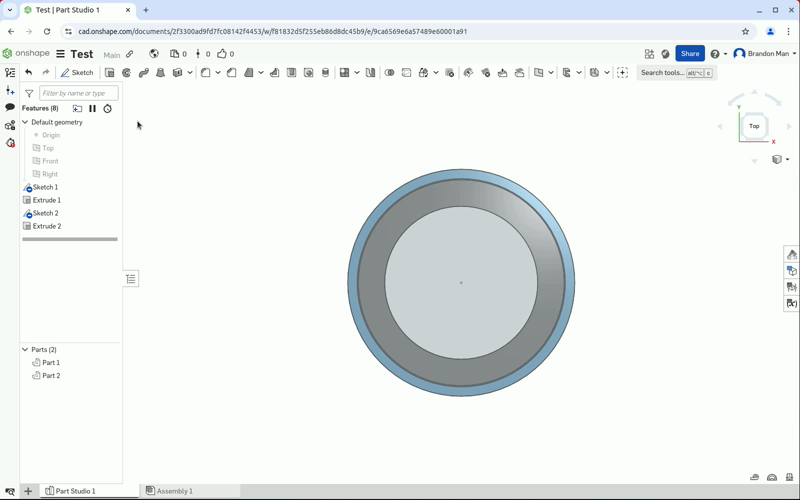
key(shift+7)
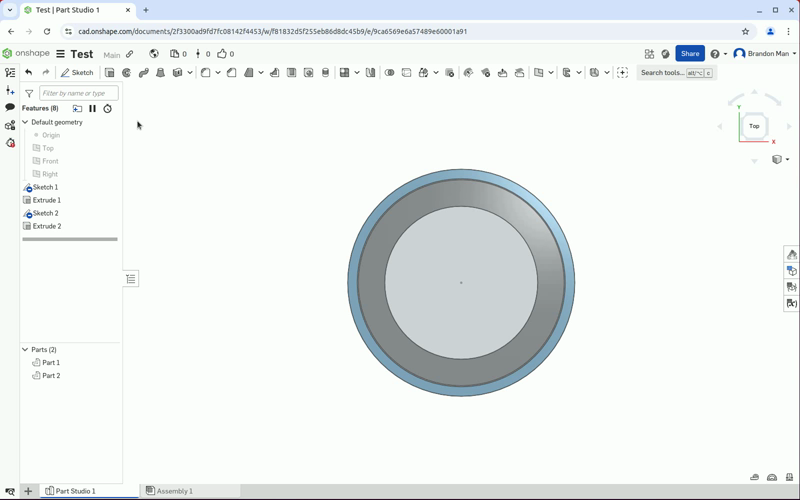
key(up, 3)
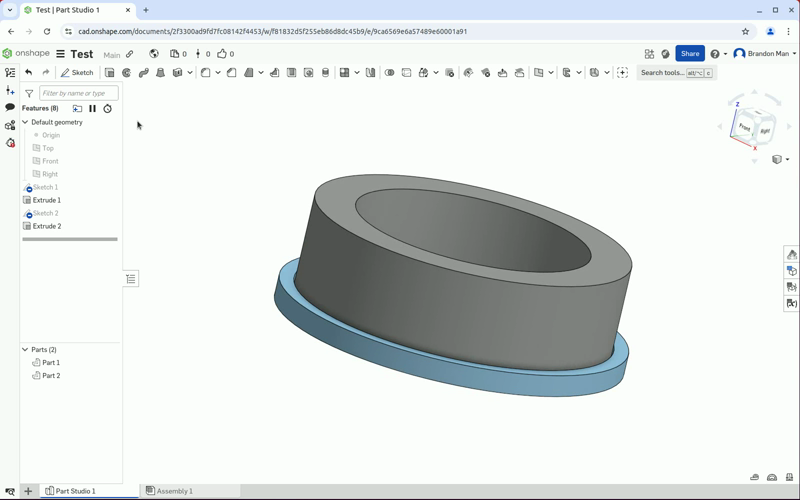
key(left, 3)
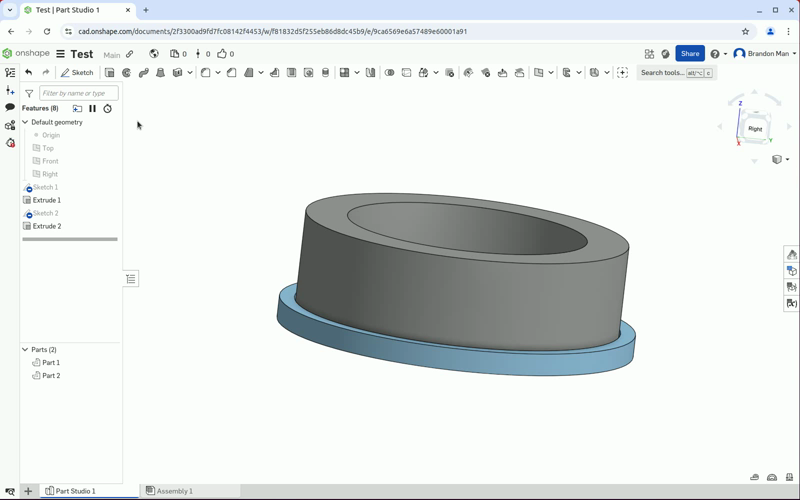
key(right, 3)
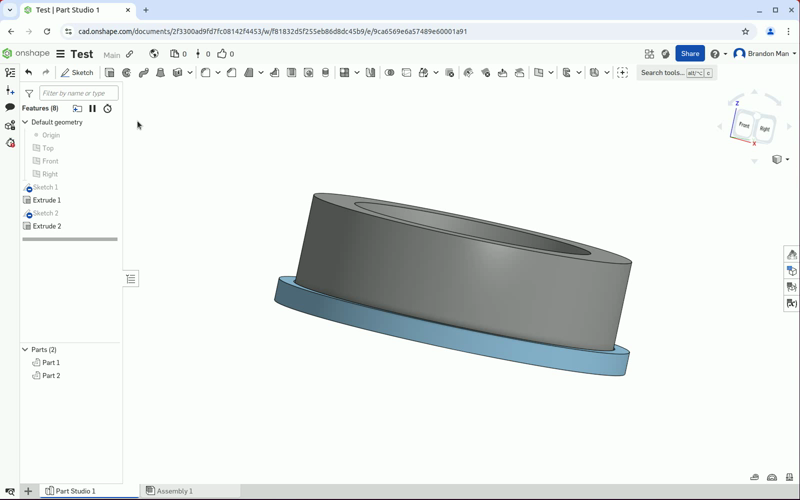
key(down, 3)
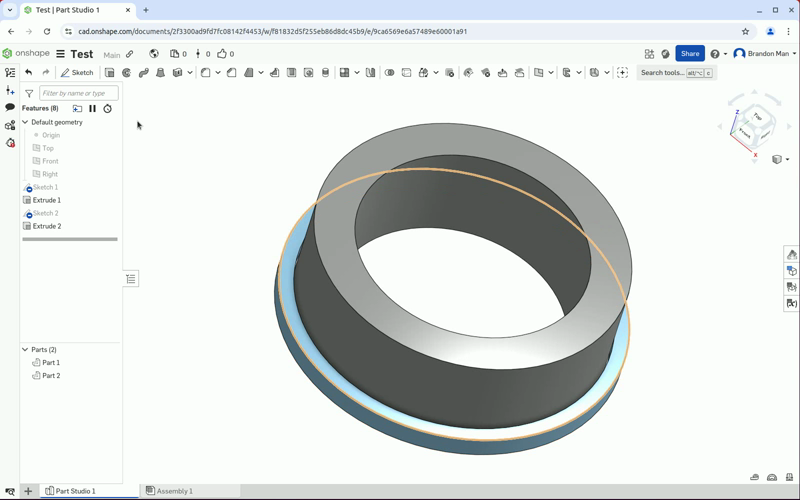
mouse_move(73, 189)
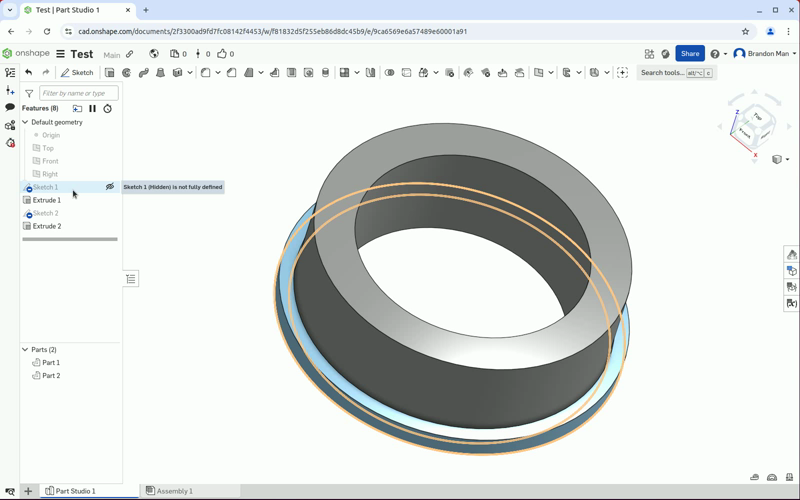
click(73, 189)